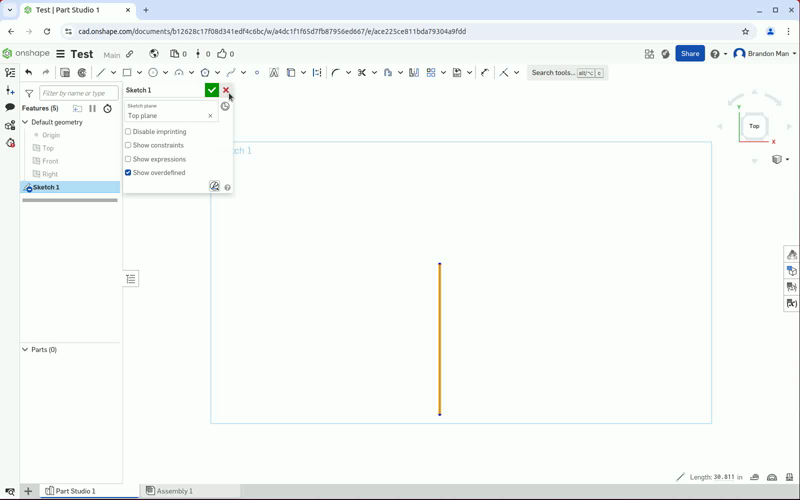
key(shift+h)
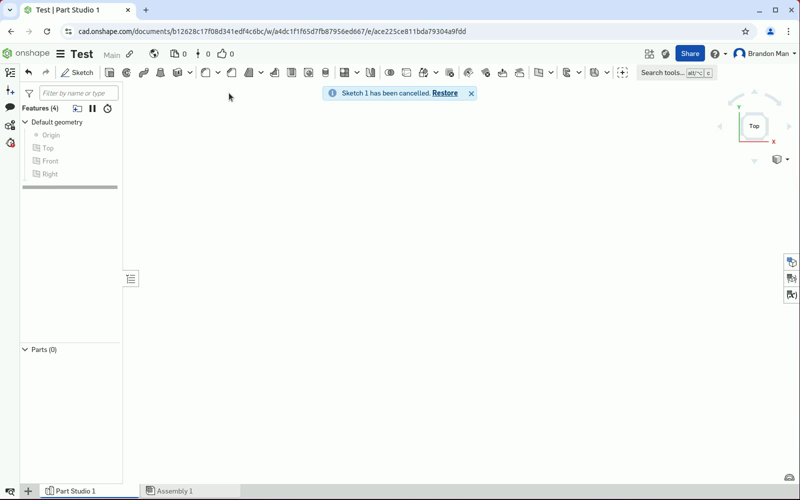
mouse_move(73, 352)
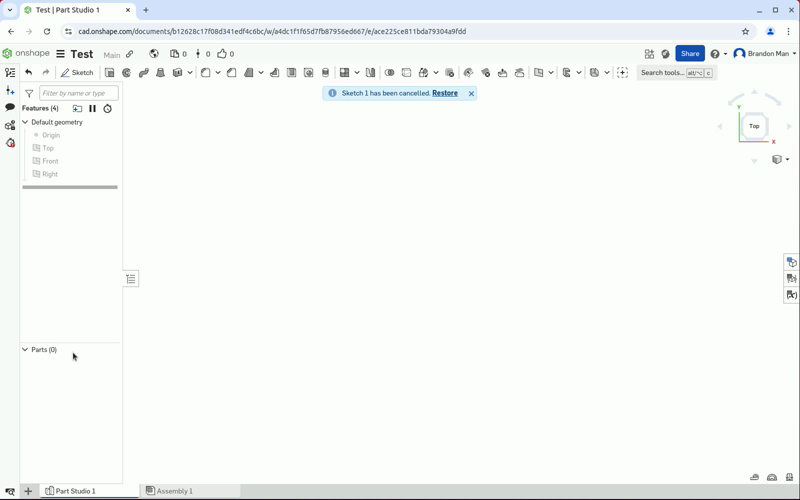
key(y)
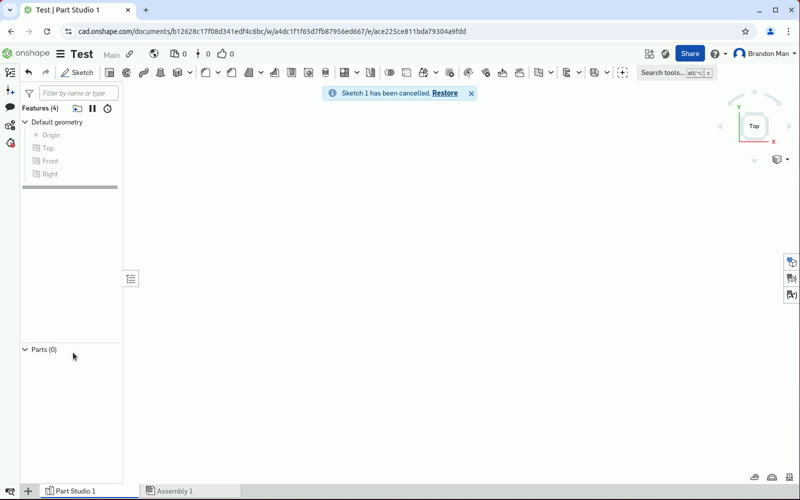
key(shift+p)
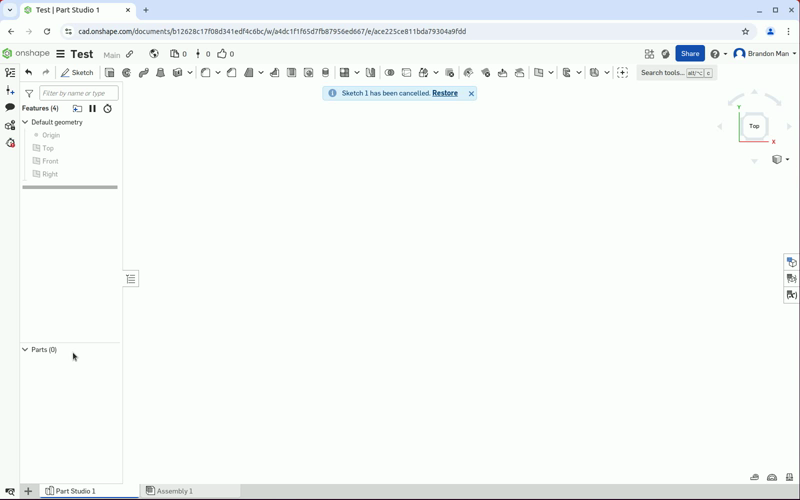
key(space)
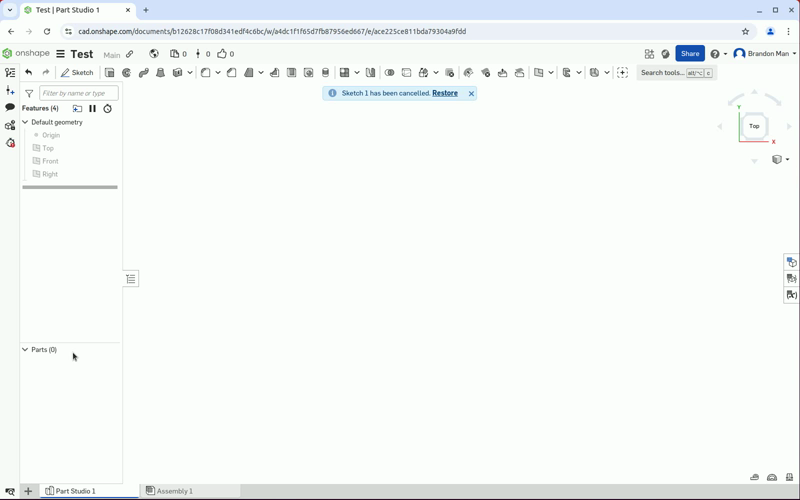
key_down(shift)
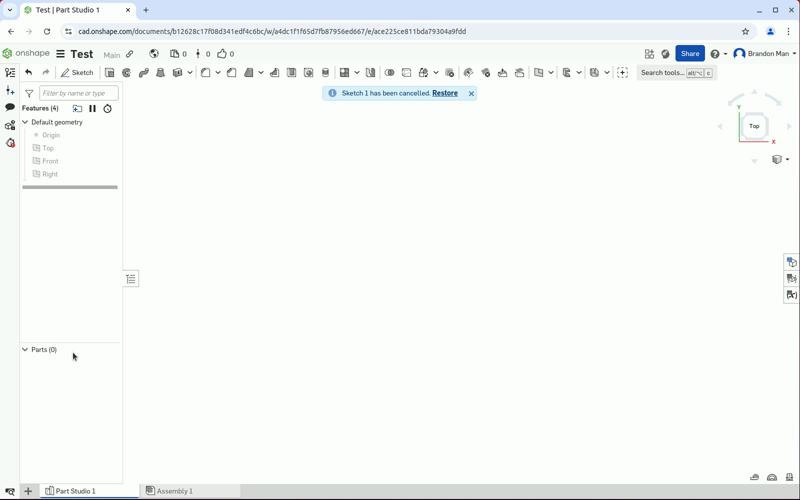
key(up)
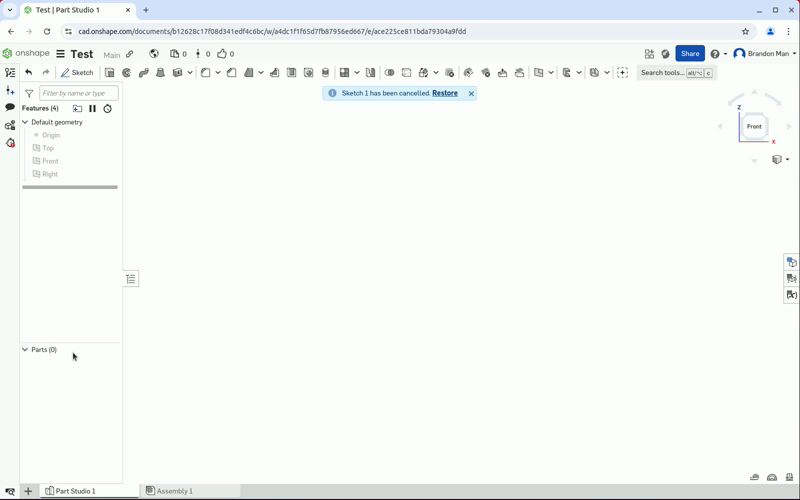
key_up(shift)
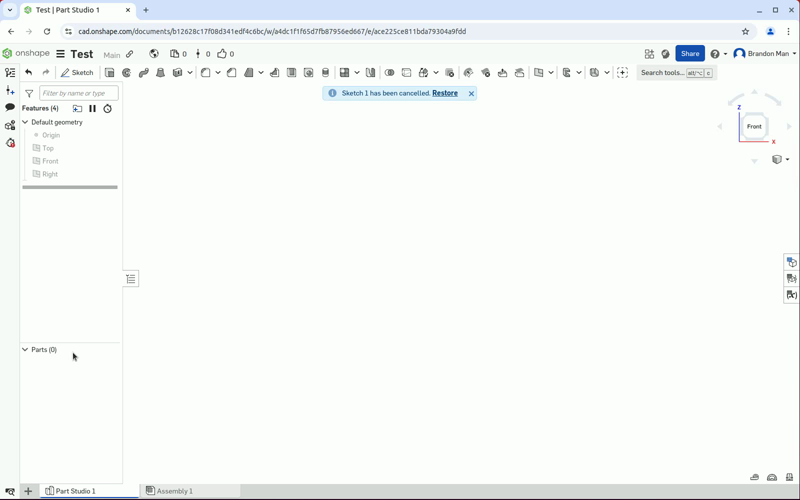
mouse_move(73, 352)
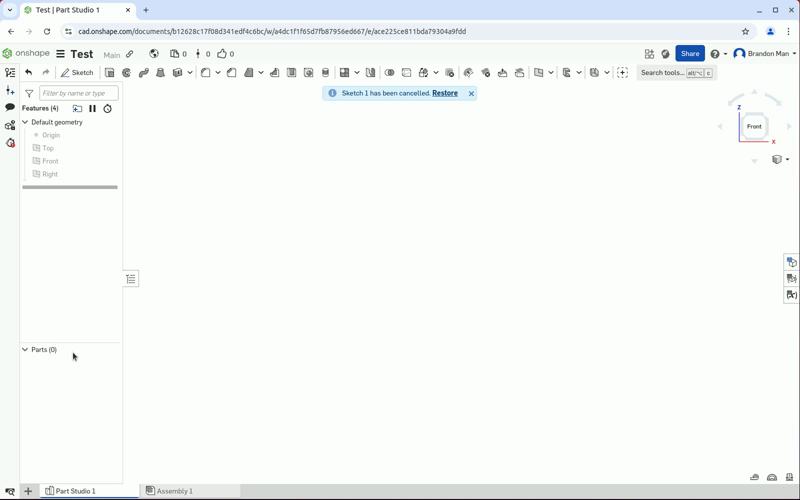
key(shift+y)
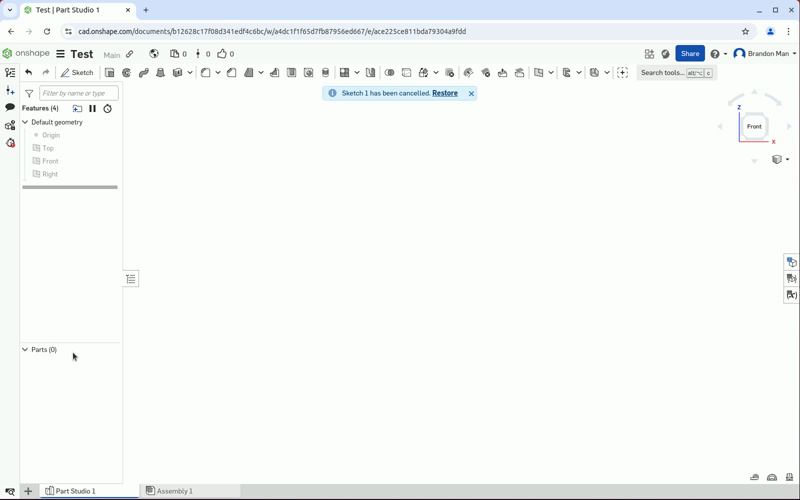
key(shift+s)
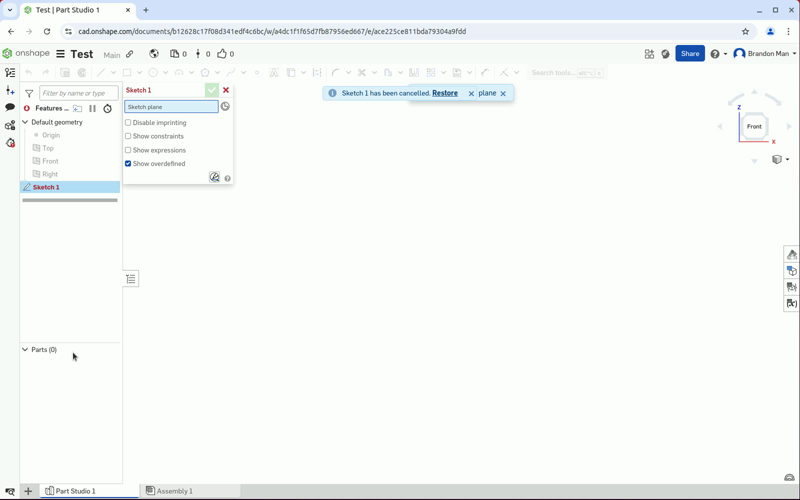
mouse_move(73, 163)
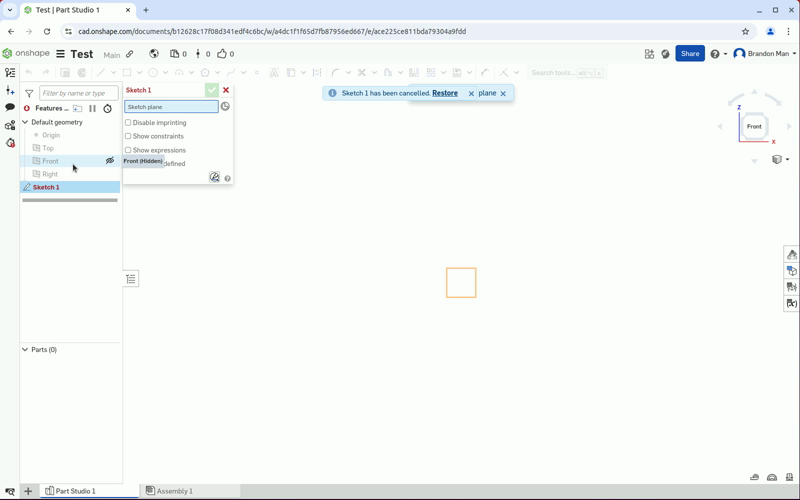
click(73, 163)
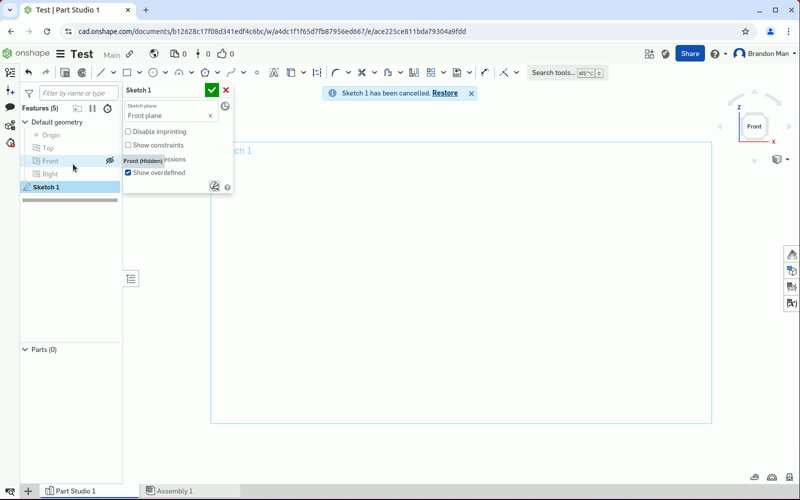
mouse_move(73, 352)
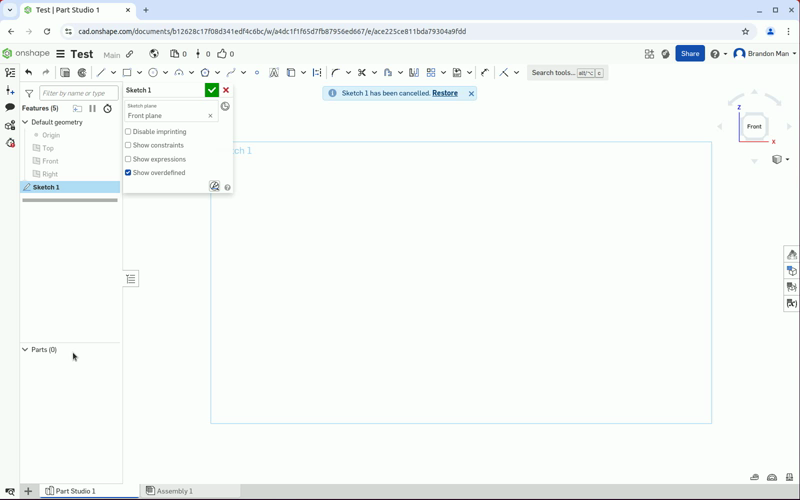
key(y)
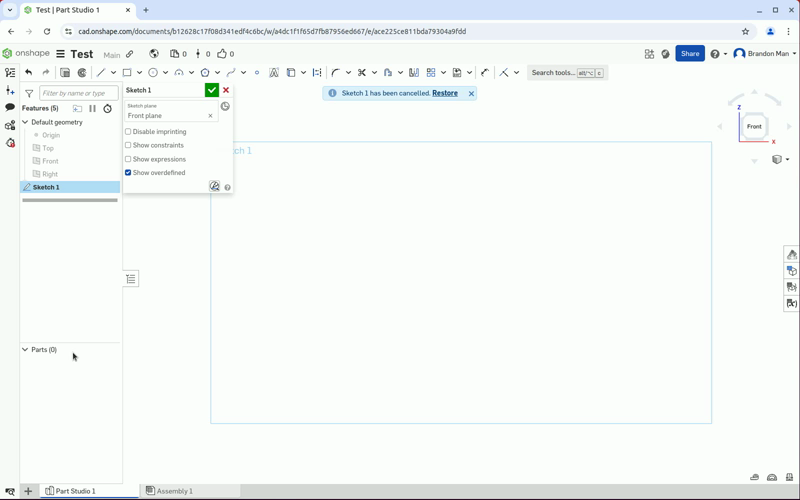
key(c)
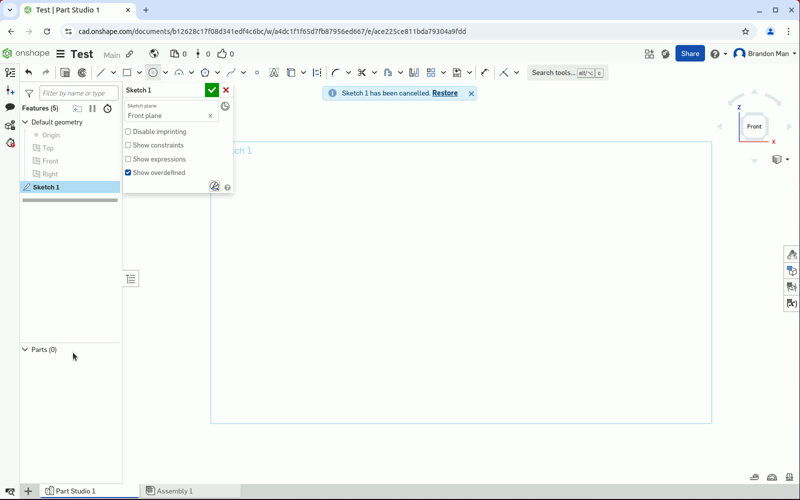
key_down(shift)
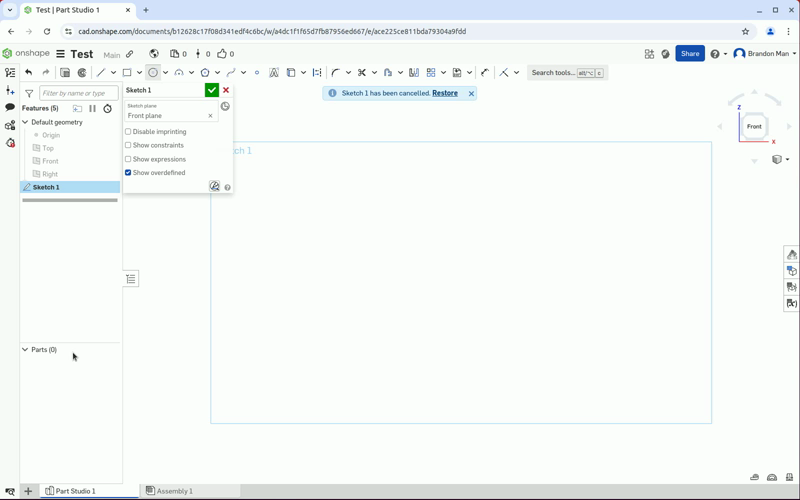
mouse_move(461, 282)
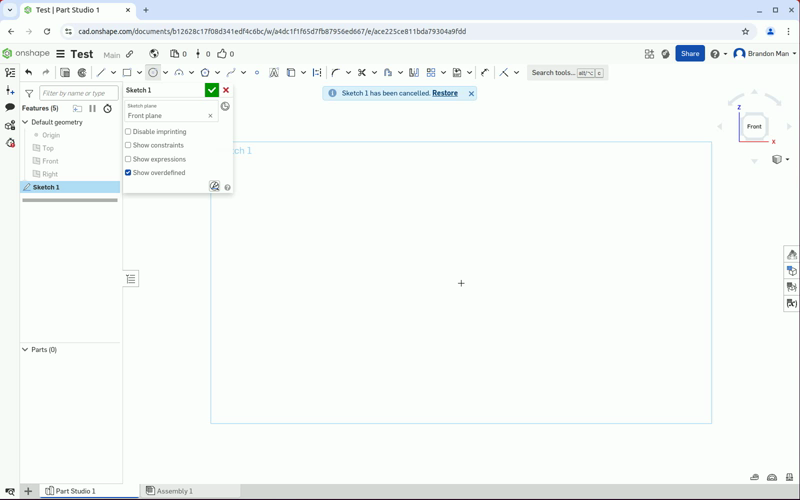
click(461, 282)
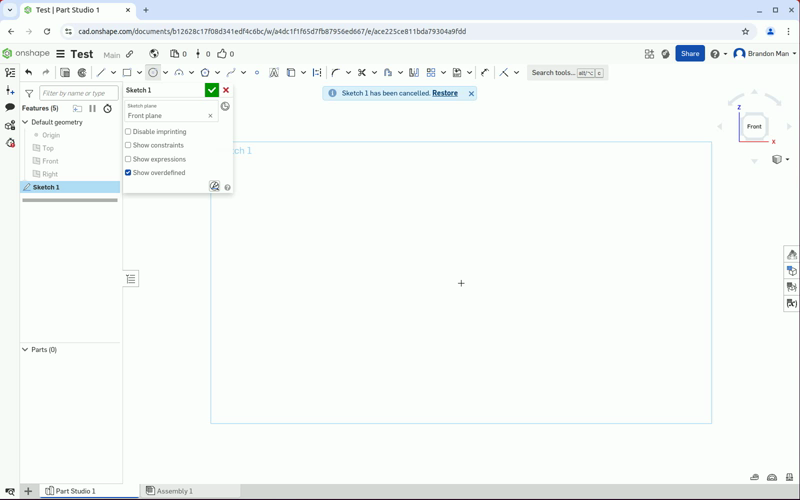
key_up(shift)
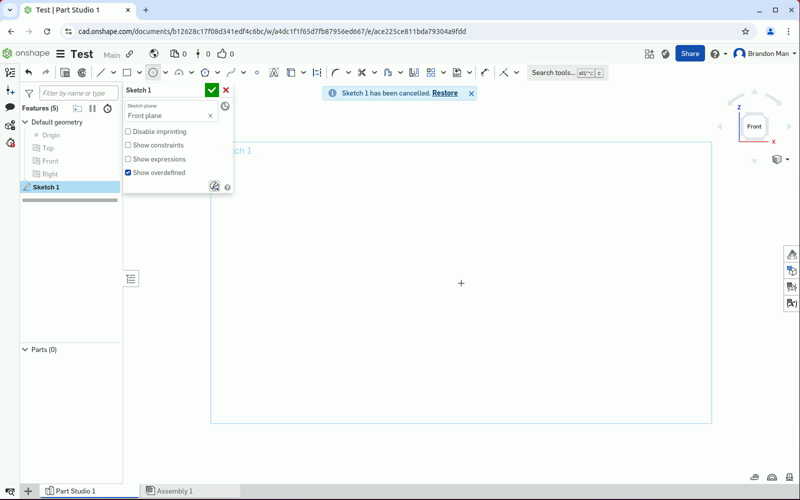
mouse_move(544, 282)
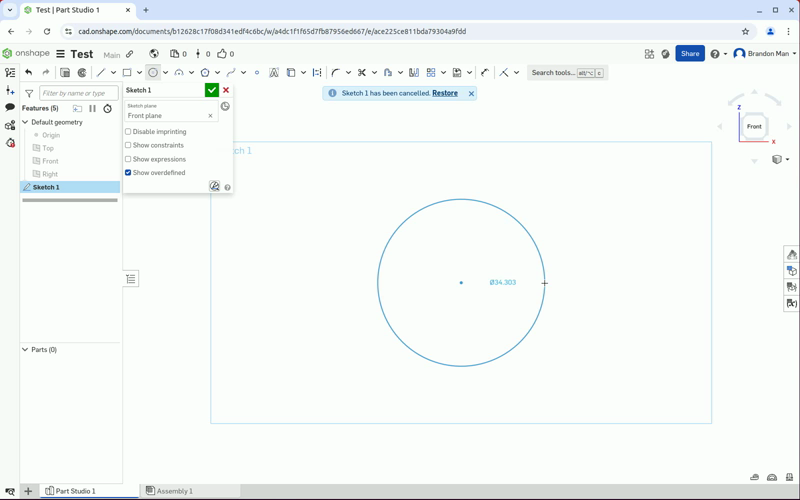
click(544, 282)
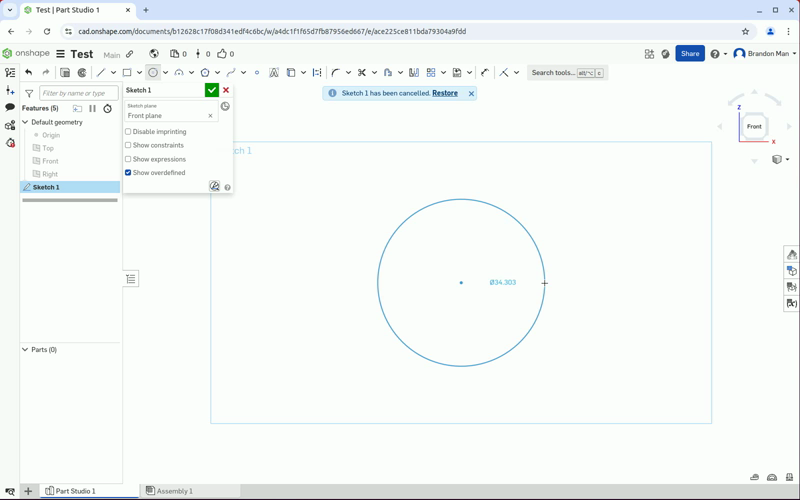
key(esc)
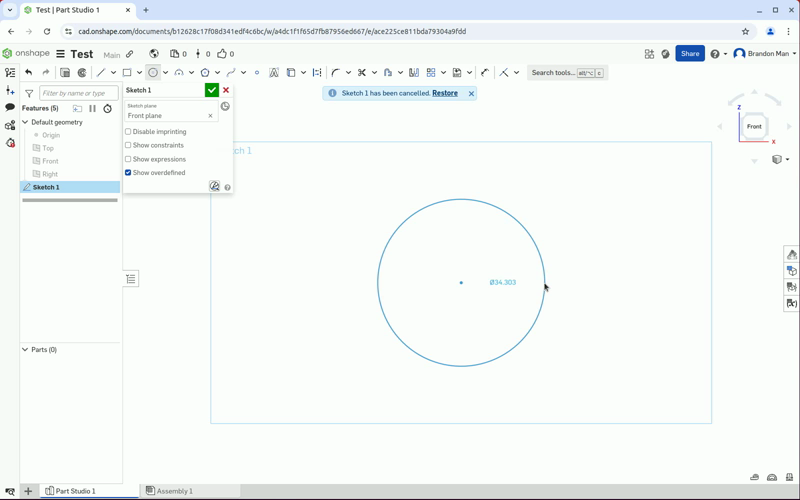
mouse_move(433, 250)
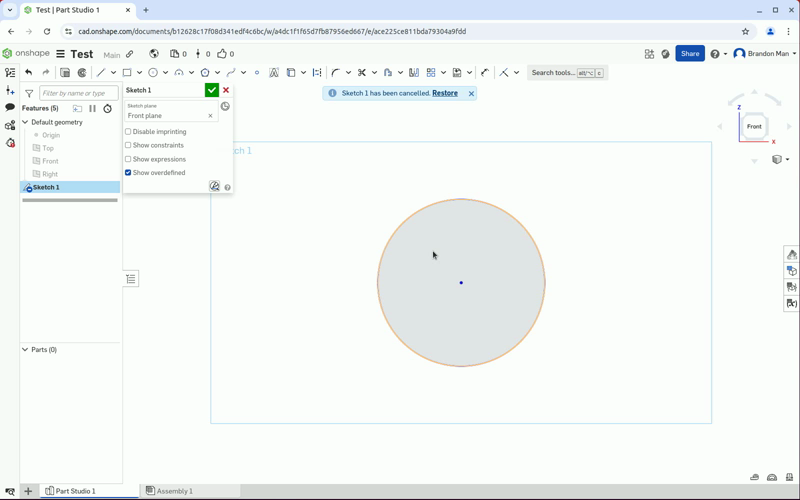
click(433, 250)
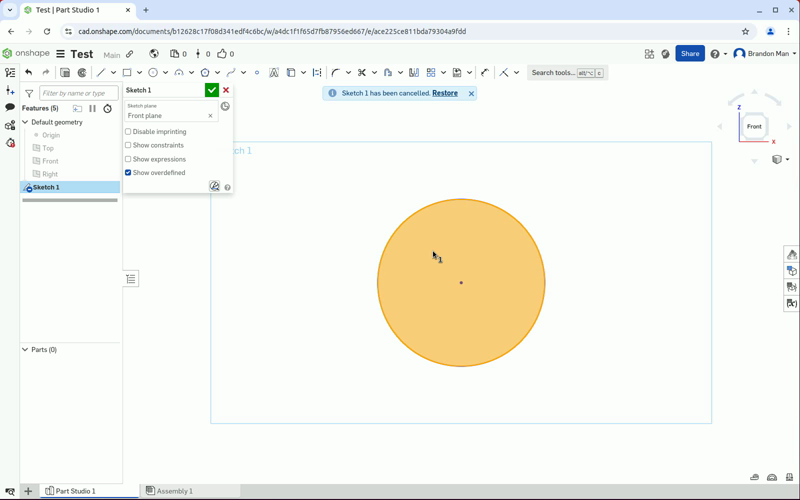
mouse_move(73, 352)
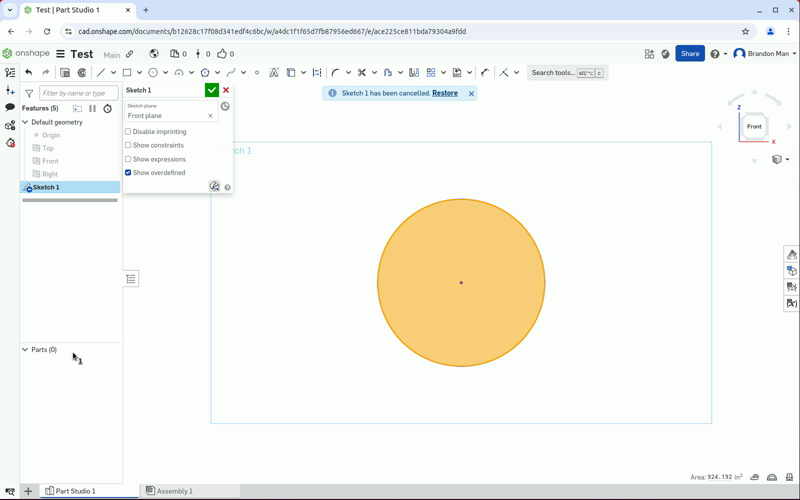
key(shift+y)
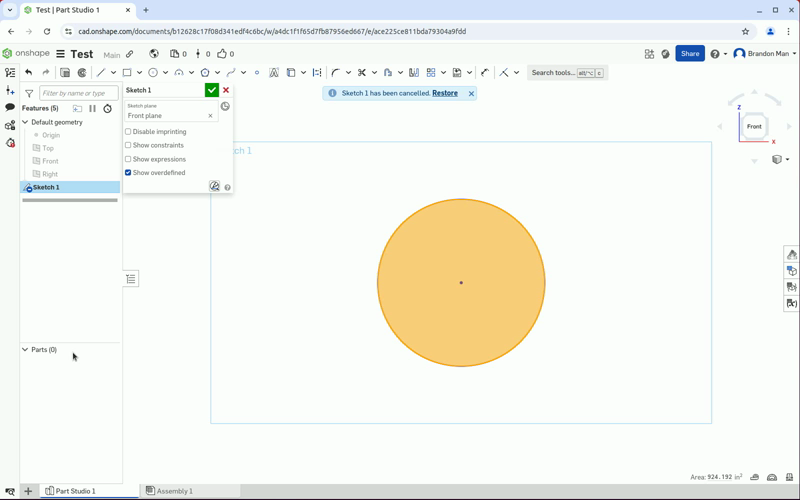
key(shift+e)
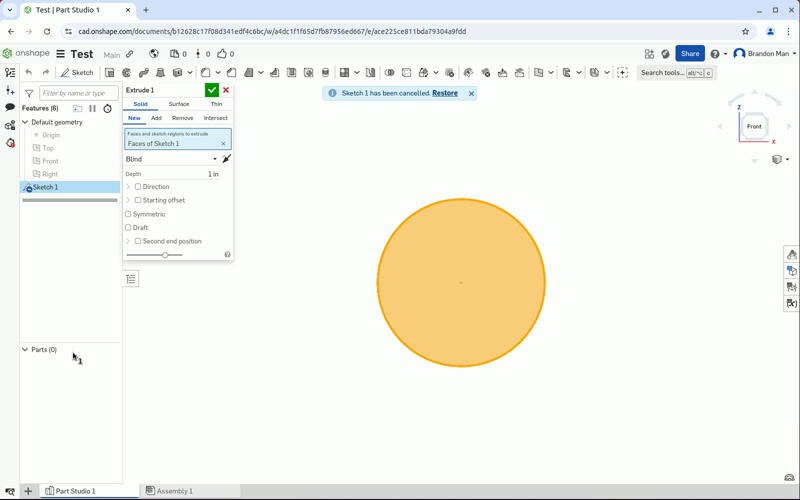
mouse_move(143, 106)
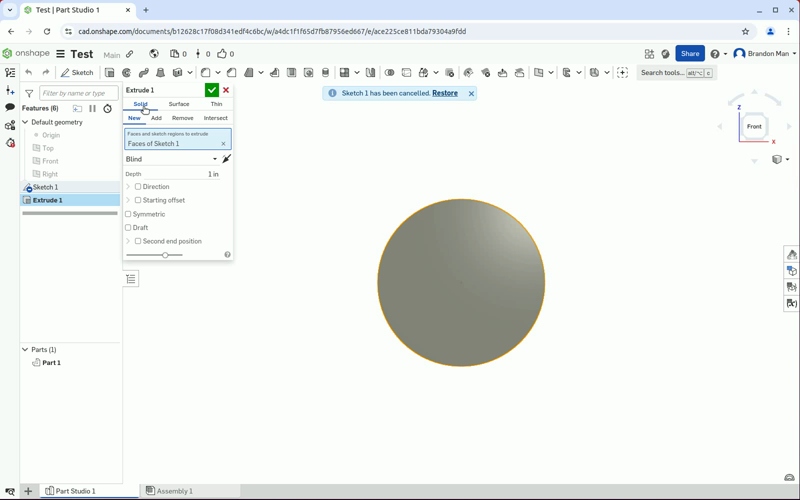
click(143, 106)
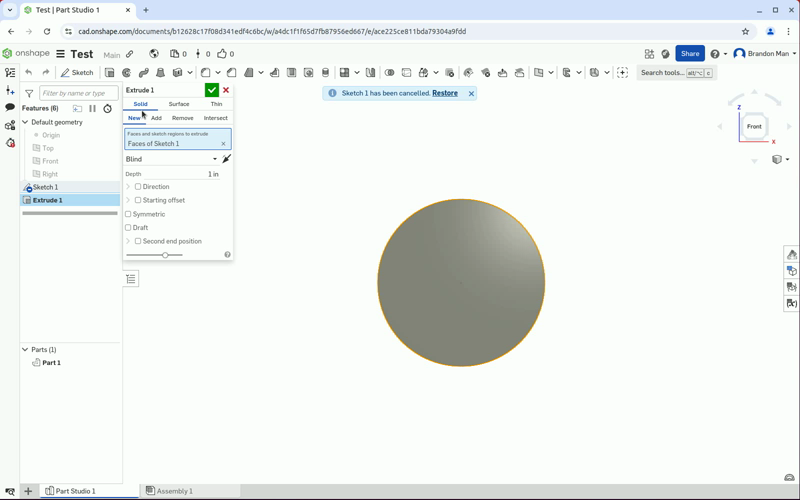
mouse_move(137, 120)
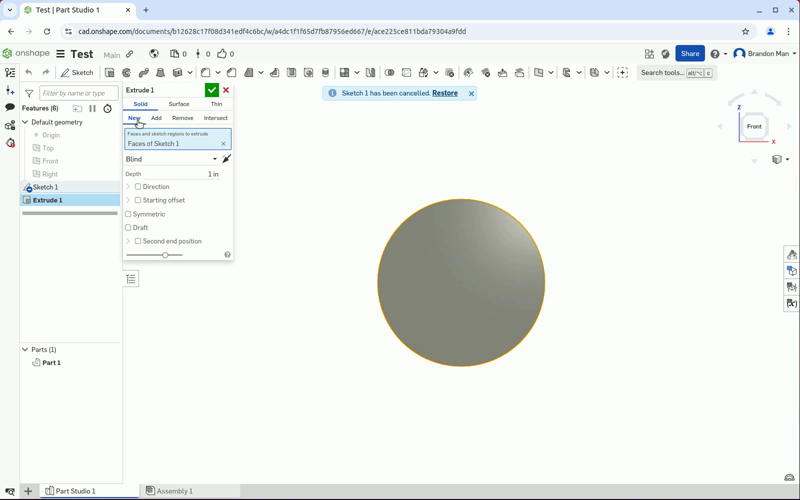
click(137, 120)
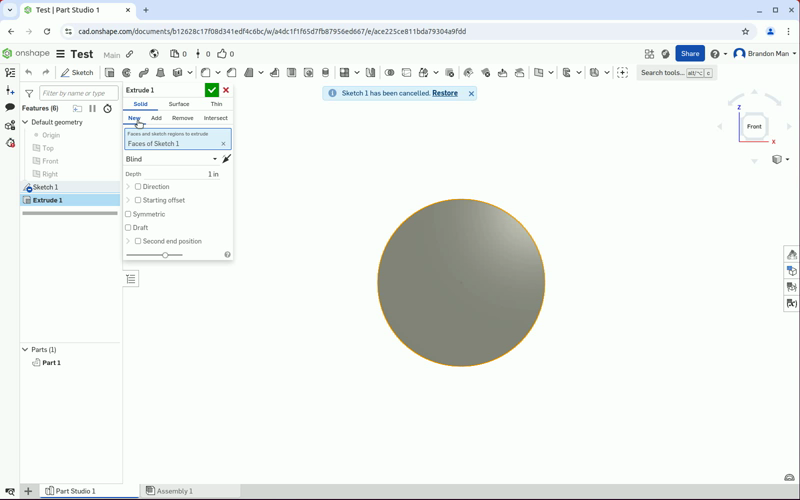
key(tab, 4)
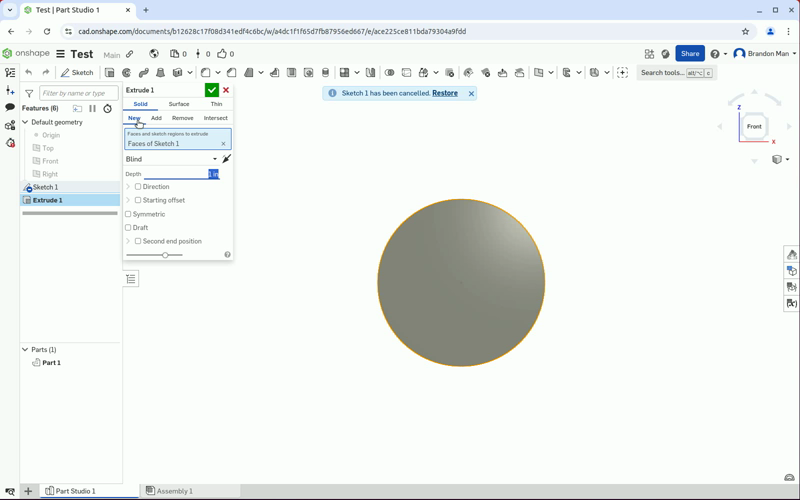
text(23.108)
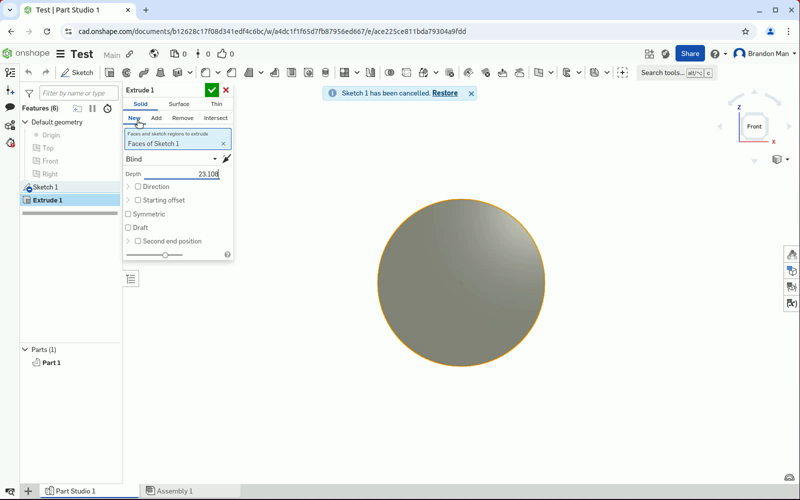
key(enter)
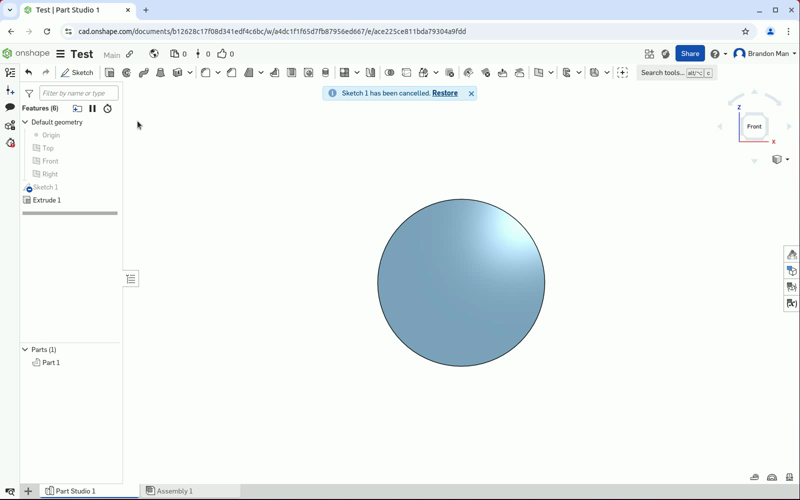
key(shift+h)
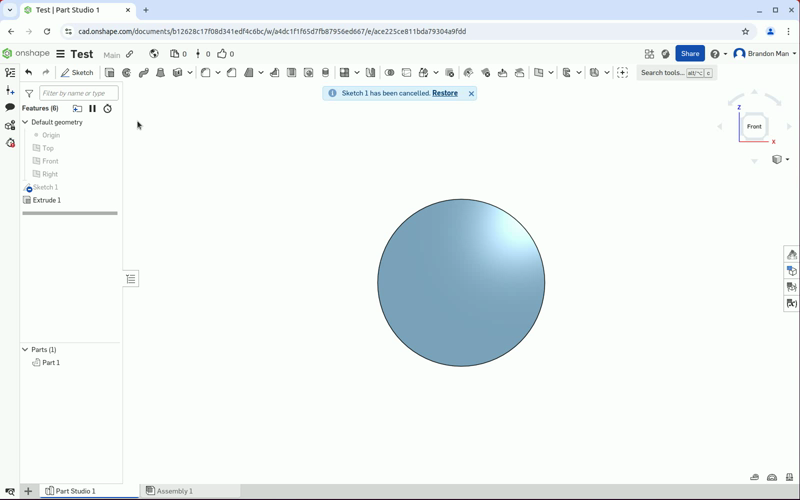
key(shift+h)
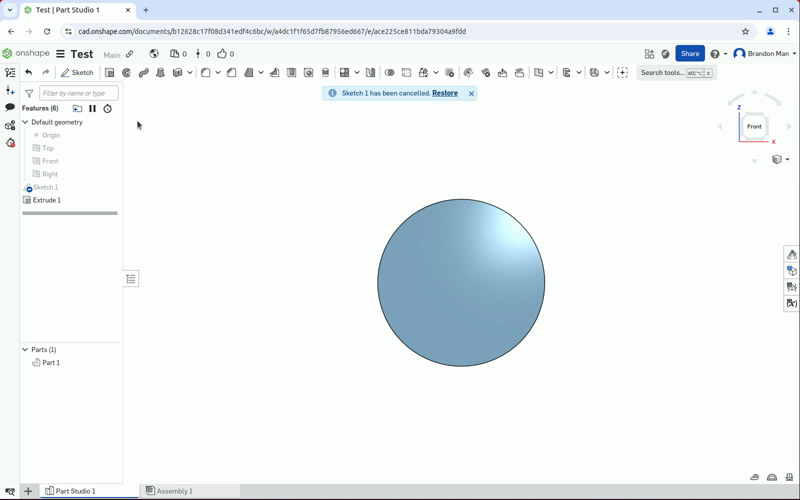
mouse_move(73, 189)
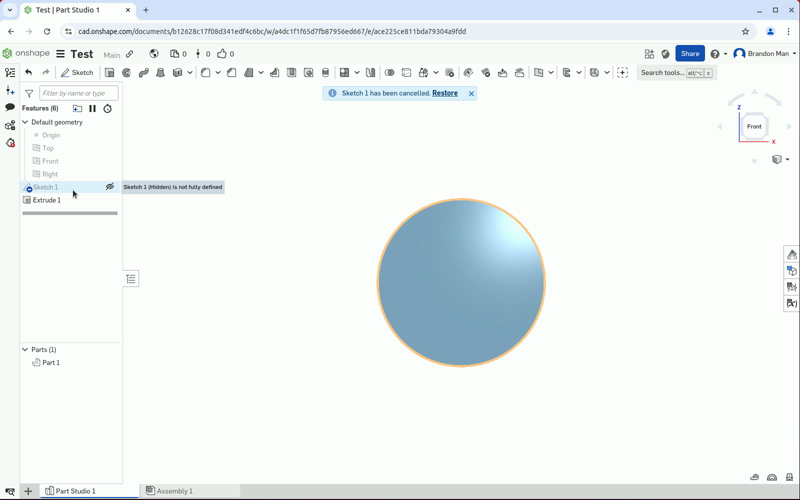
click(73, 189)
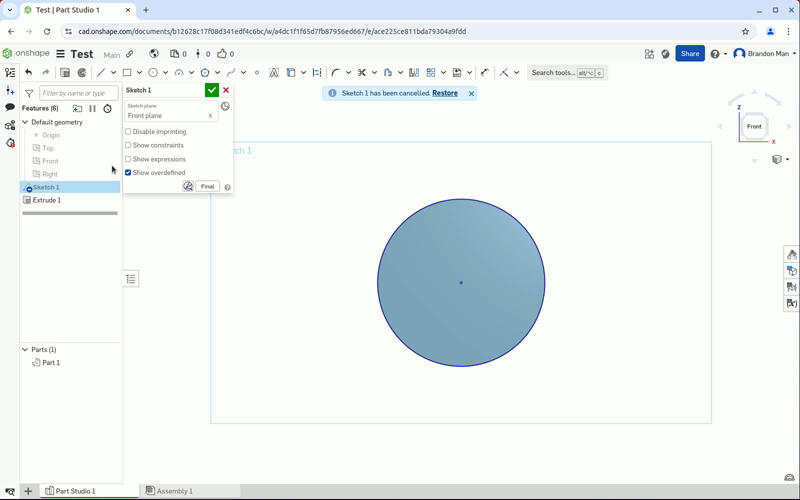
mouse_move(229, 92)
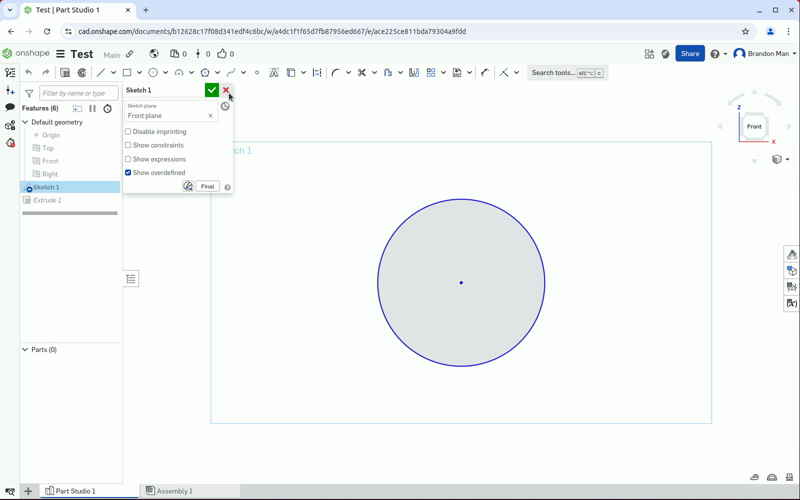
click(229, 92)
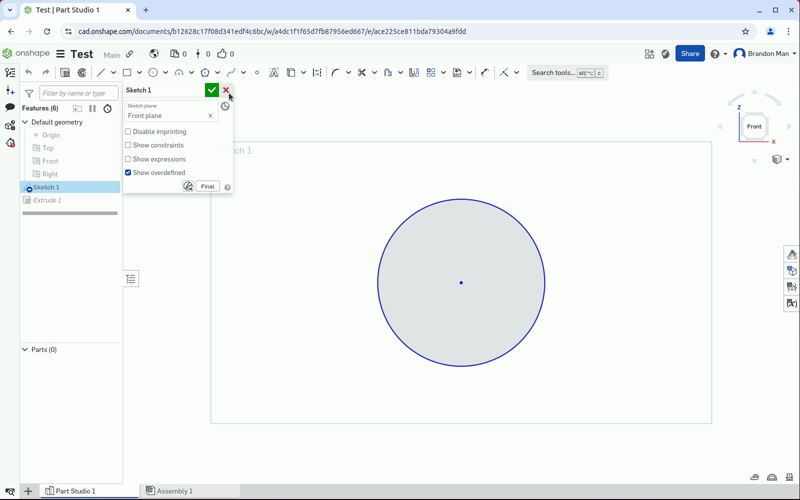
key(shift+s)
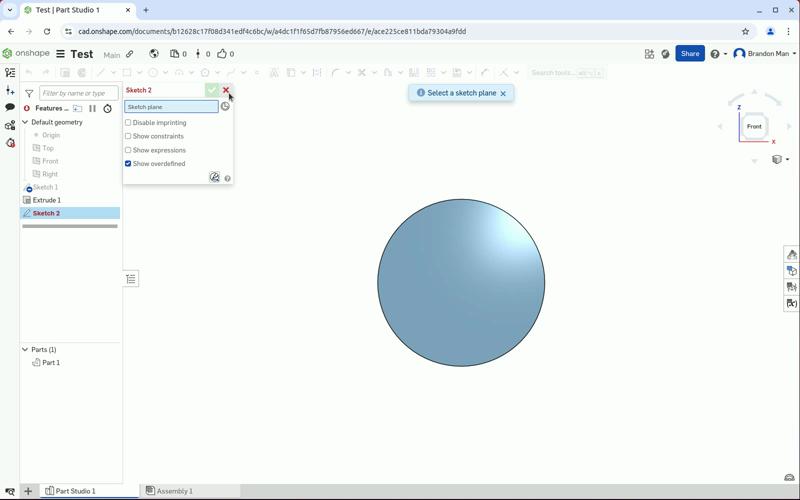
mouse_move(73, 163)
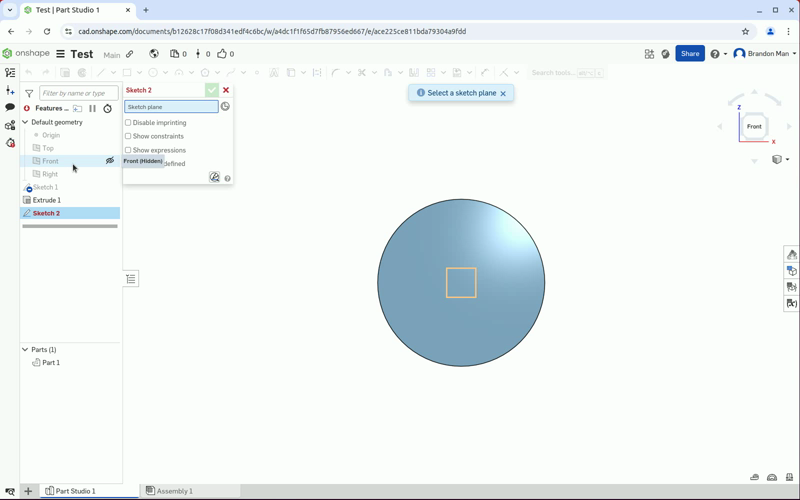
click(73, 163)
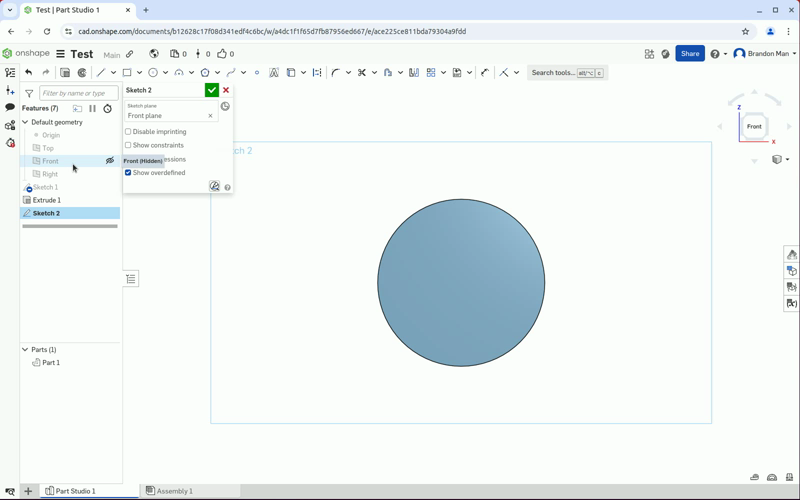
mouse_move(73, 352)
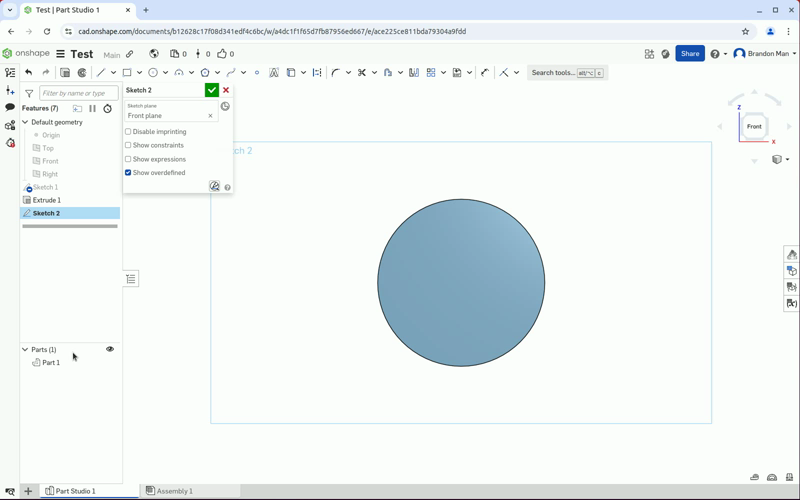
key(y)
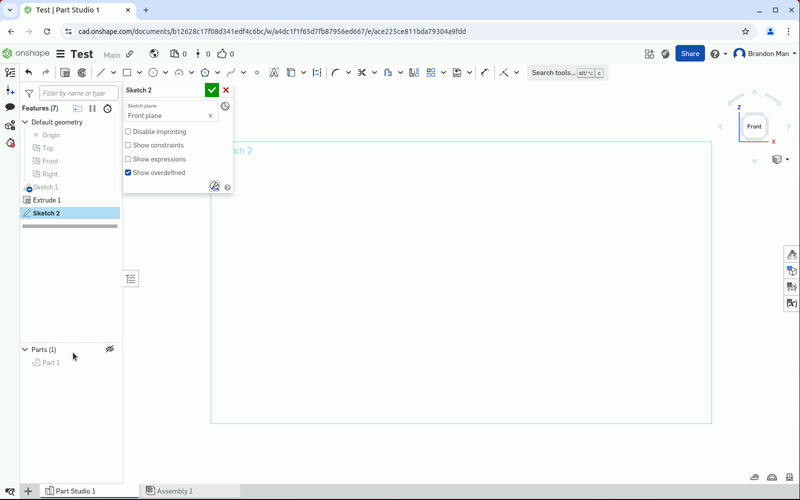
key(c)
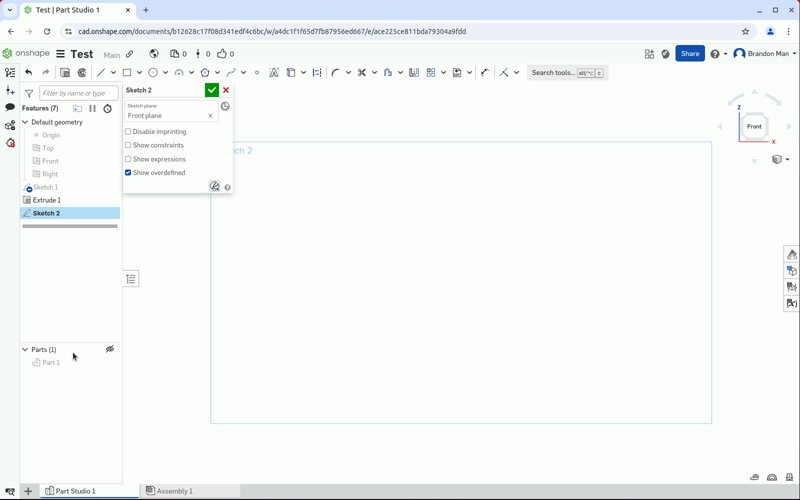
key_down(shift)
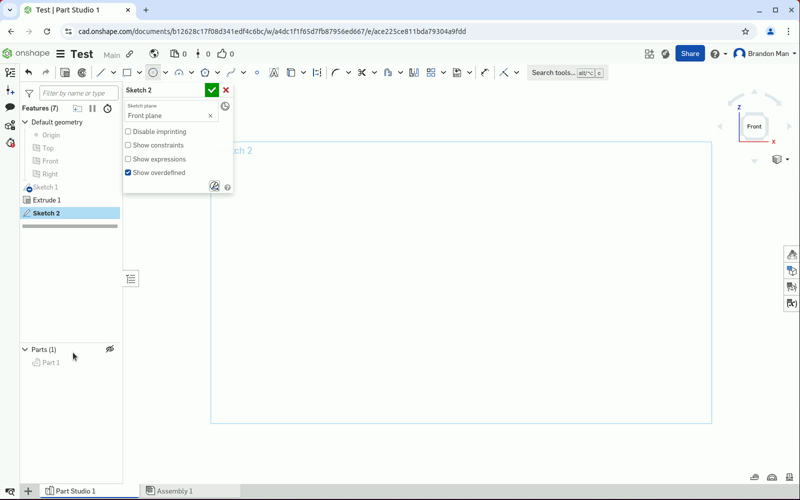
mouse_move(461, 282)
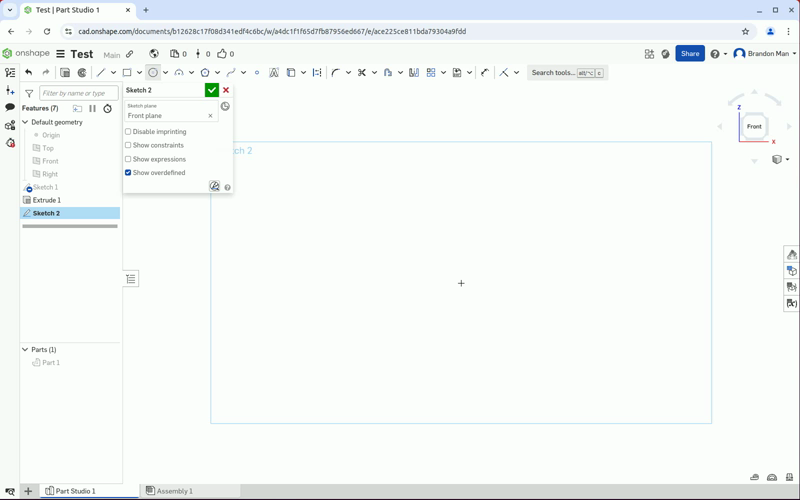
click(461, 282)
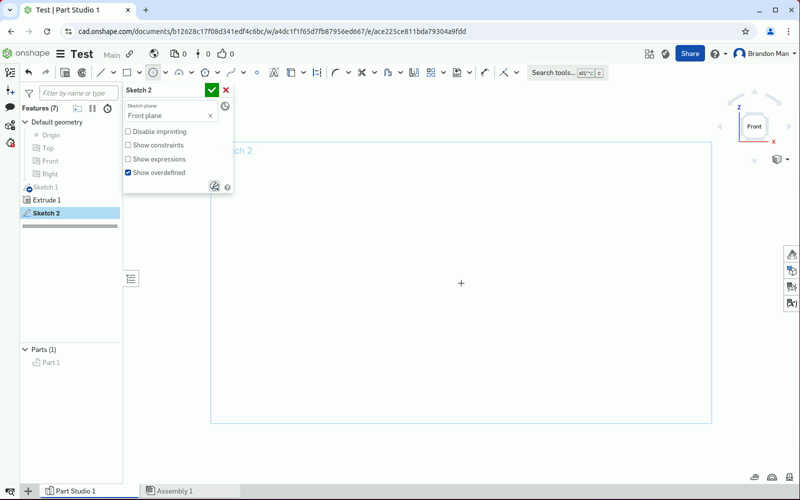
key_up(shift)
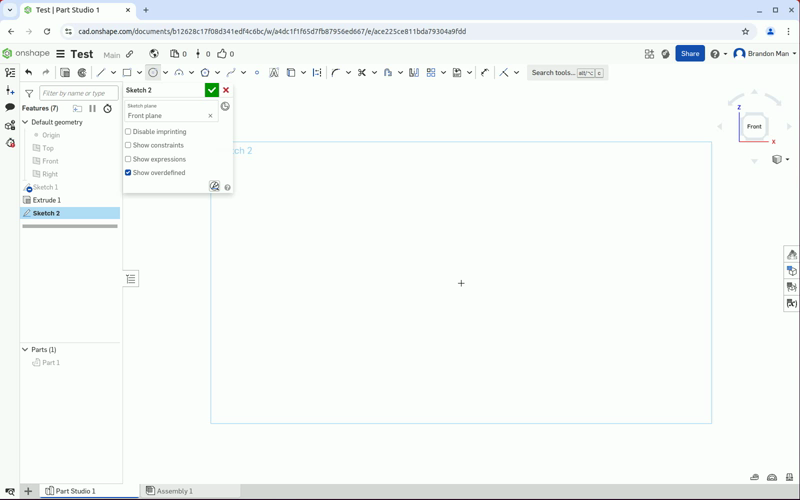
mouse_move(574, 282)
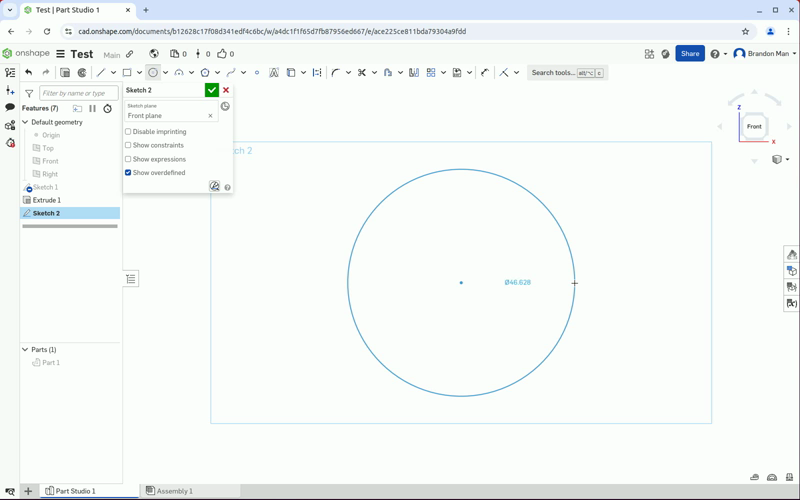
click(574, 282)
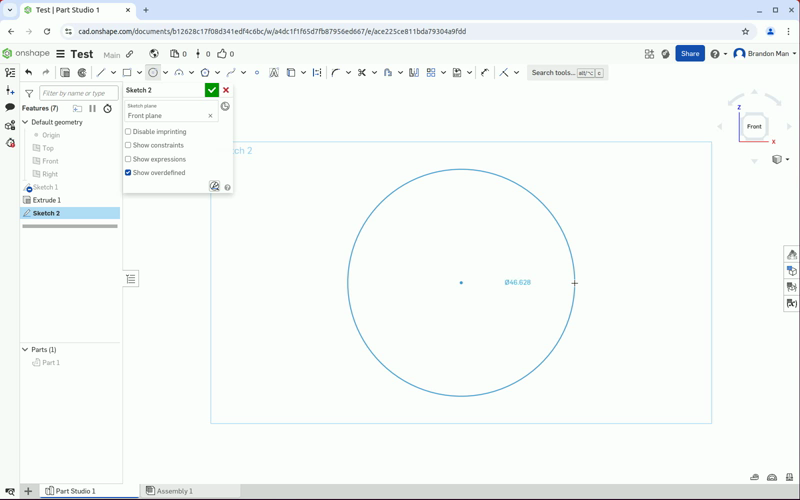
key(esc)
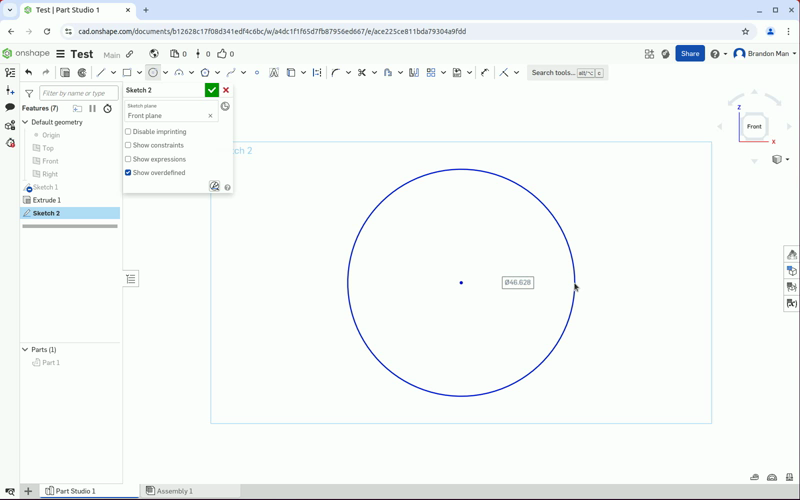
key(c)
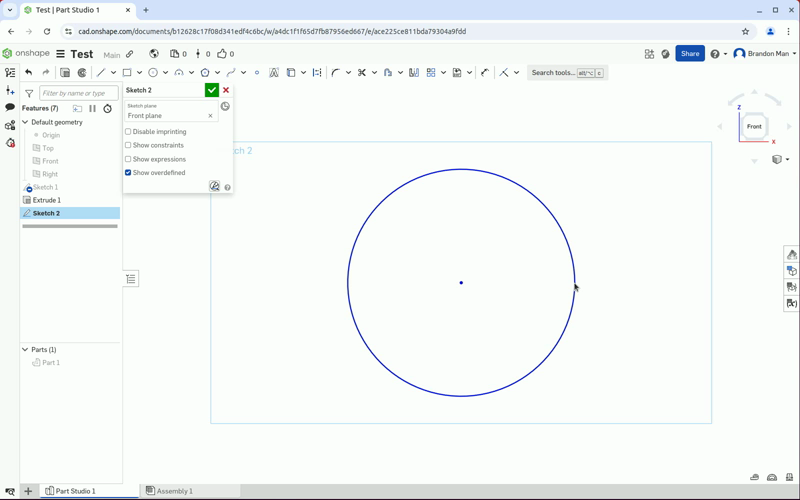
key_down(shift)
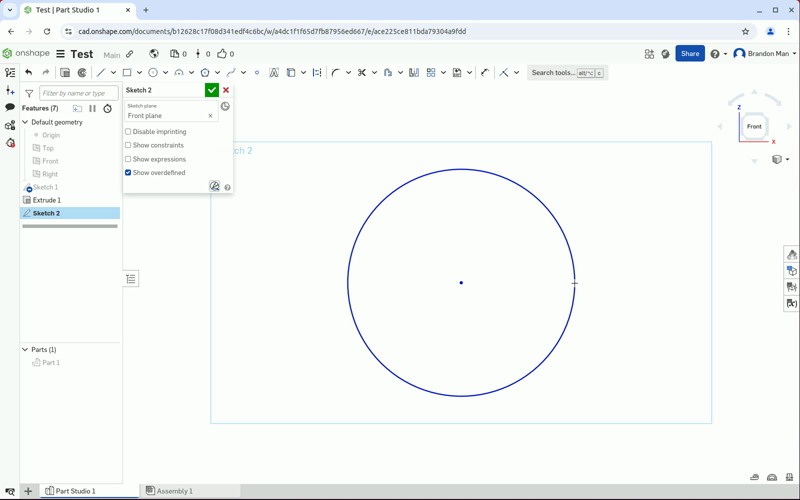
mouse_move(461, 282)
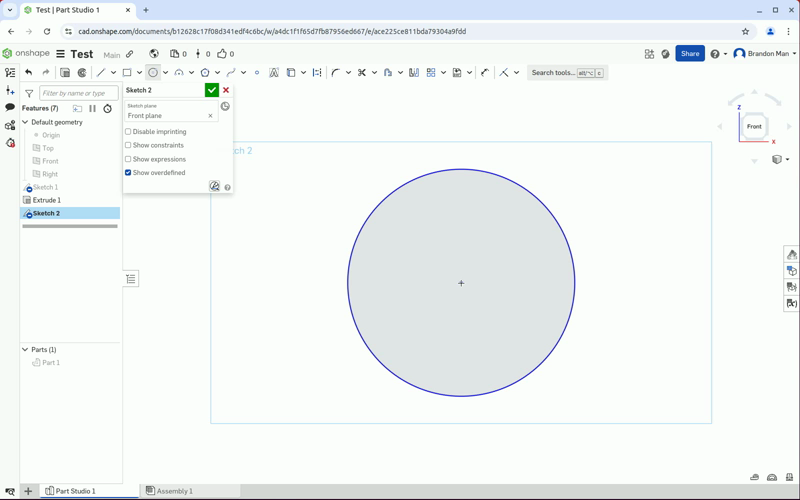
click(461, 282)
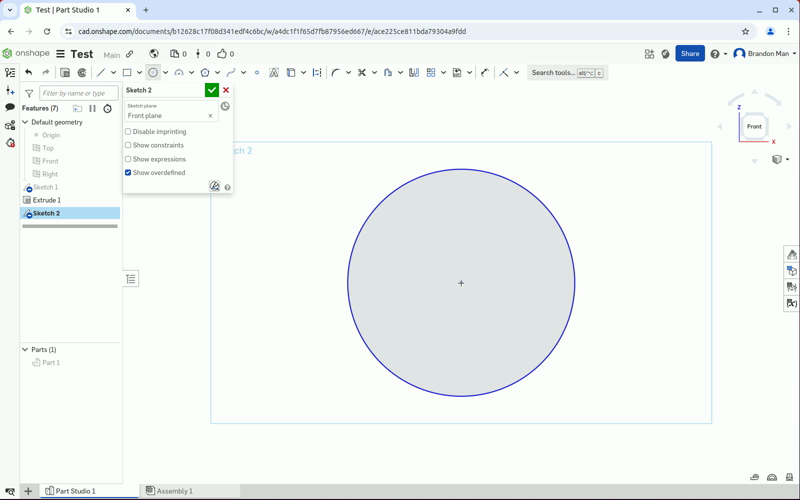
key_up(shift)
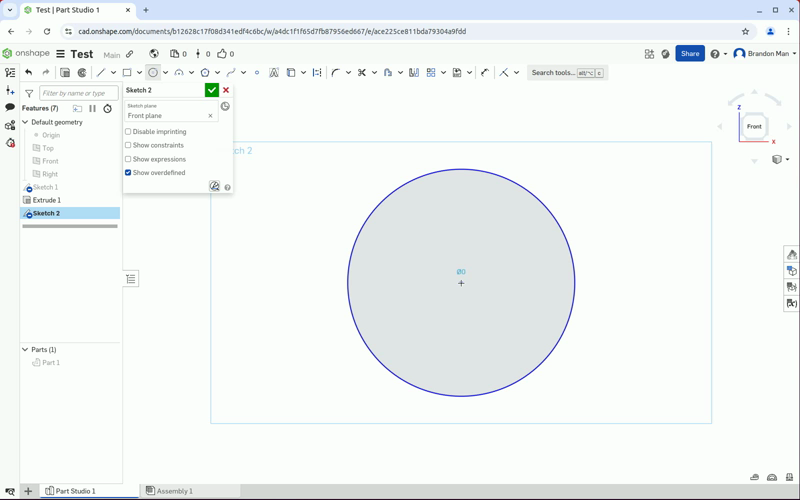
mouse_move(546, 282)
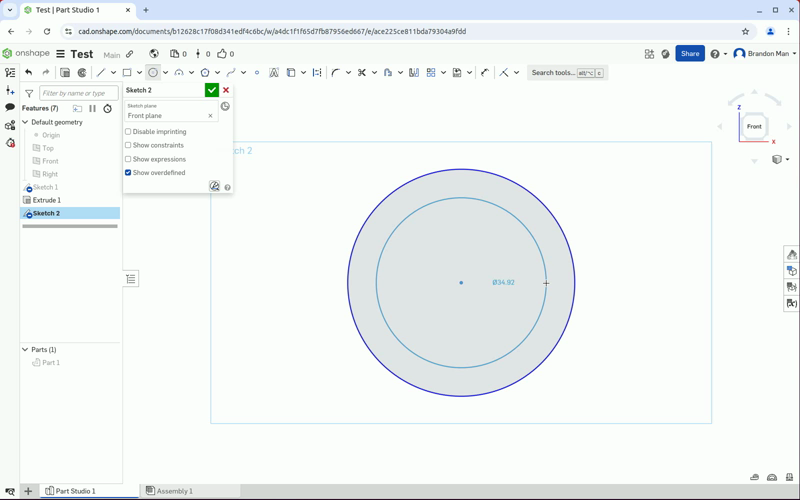
click(546, 282)
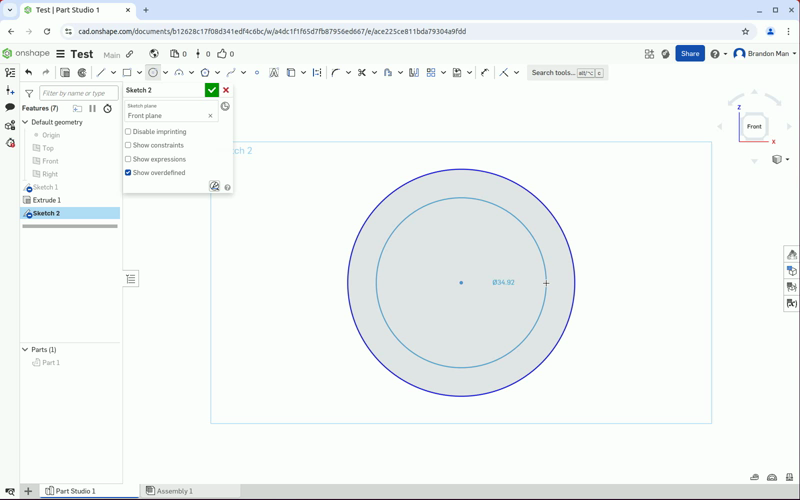
key(esc)
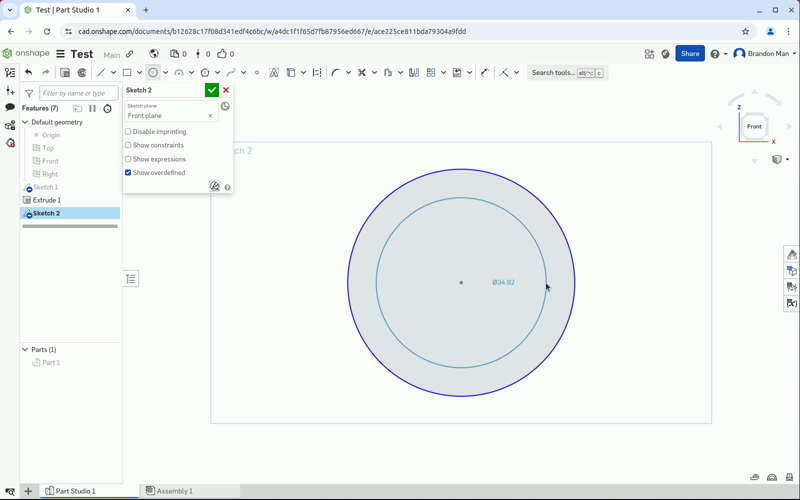
mouse_move(558, 265)
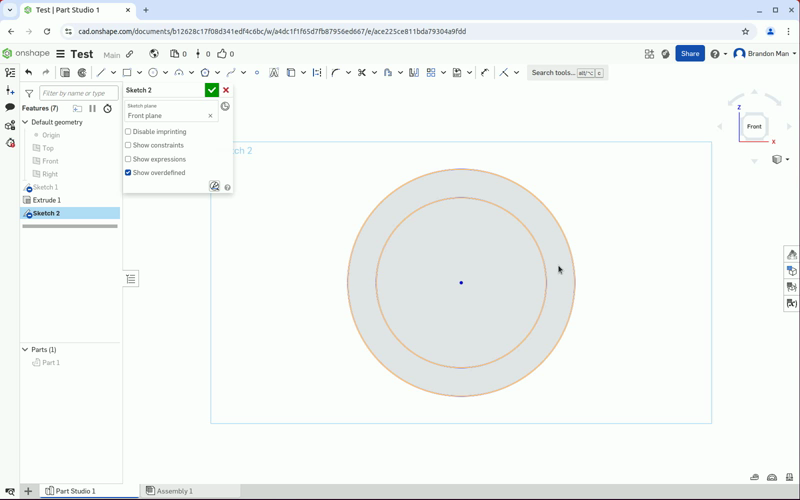
click(558, 265)
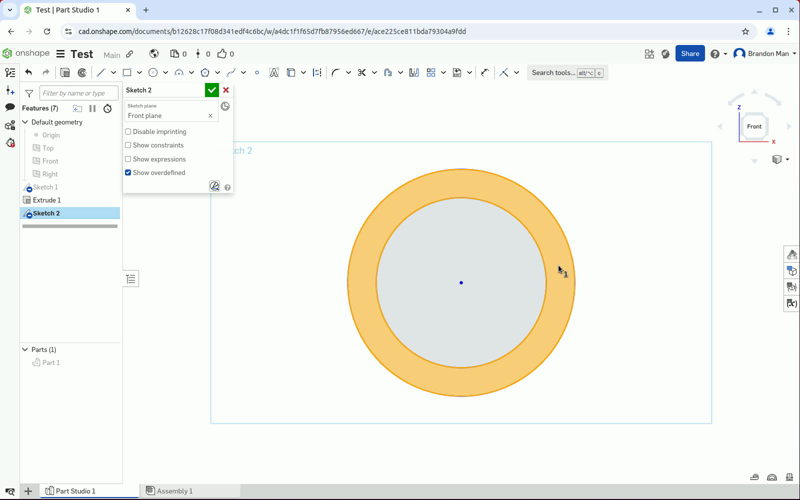
mouse_move(73, 352)
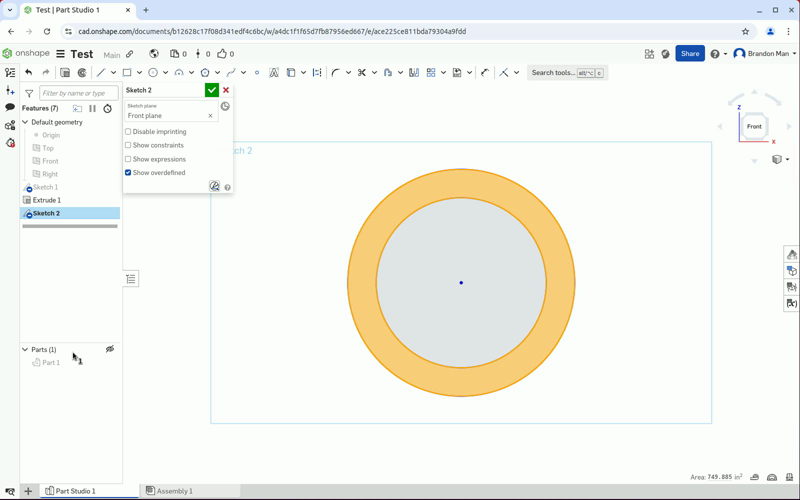
key(shift+y)
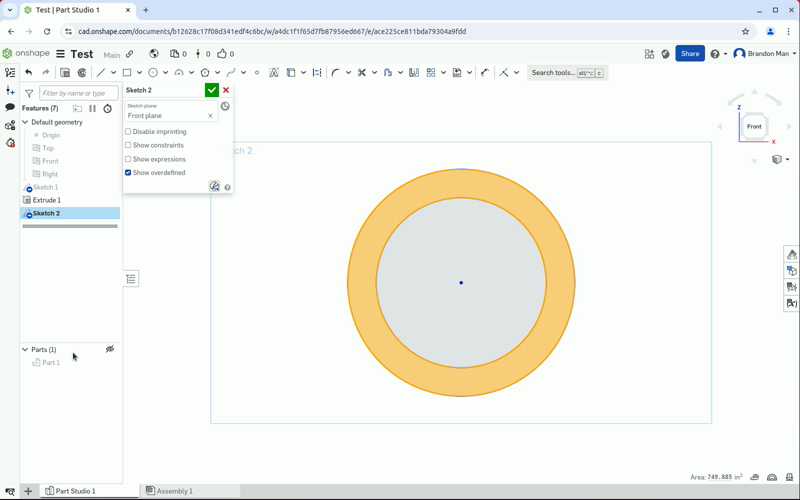
key(shift+e)
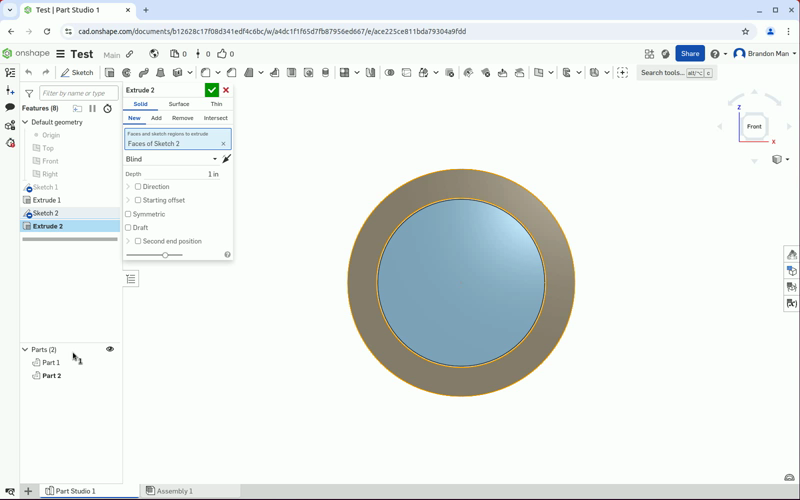
mouse_move(143, 106)
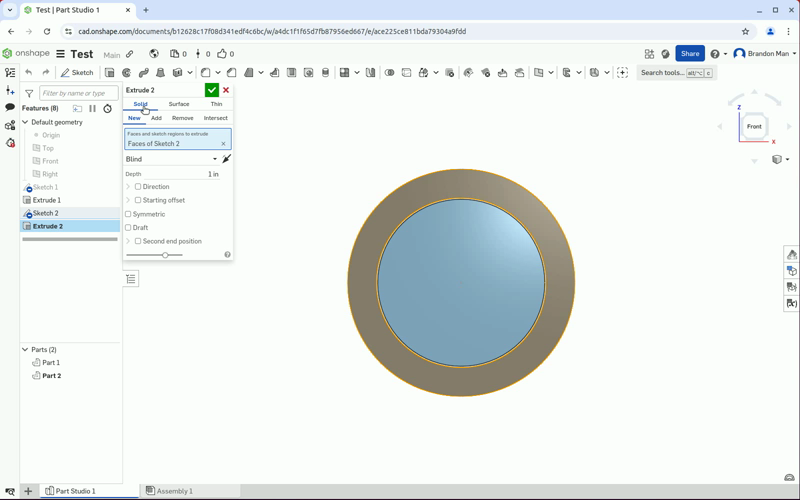
click(143, 106)
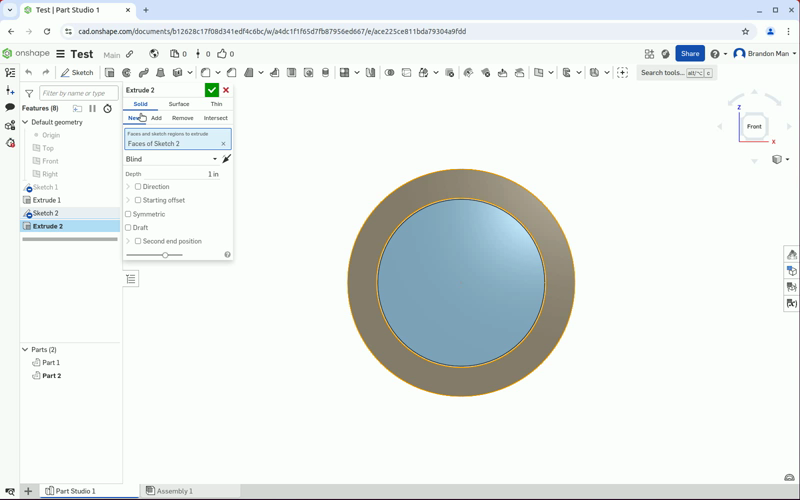
mouse_move(137, 120)
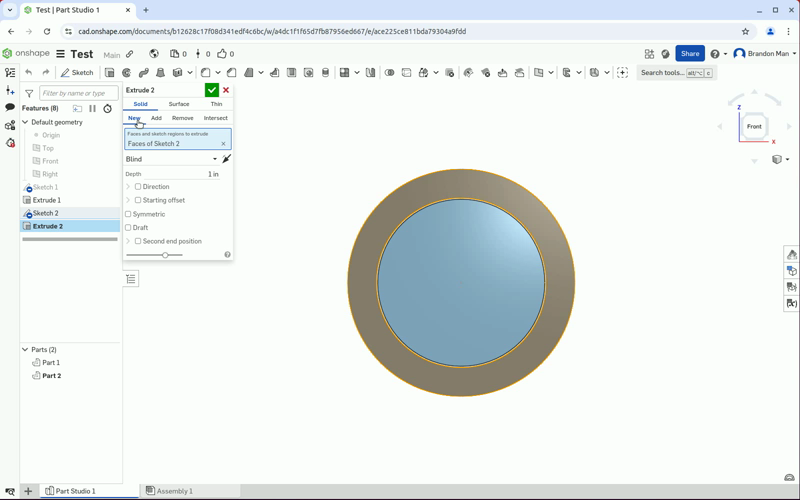
click(137, 120)
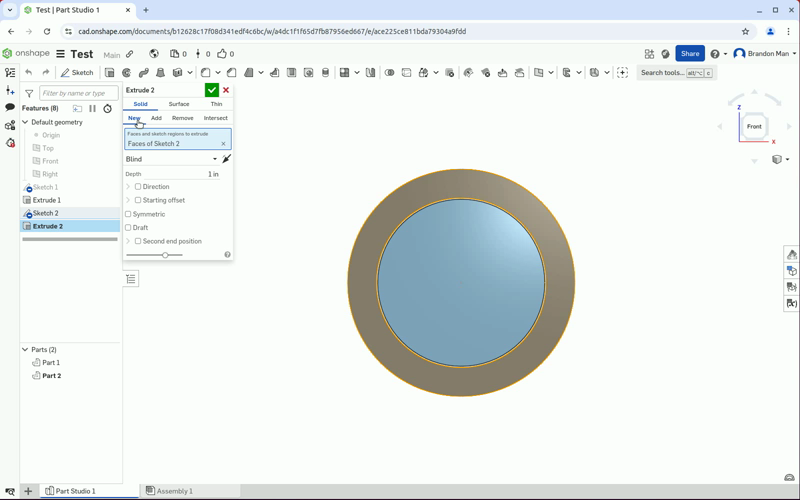
key(tab, 4)
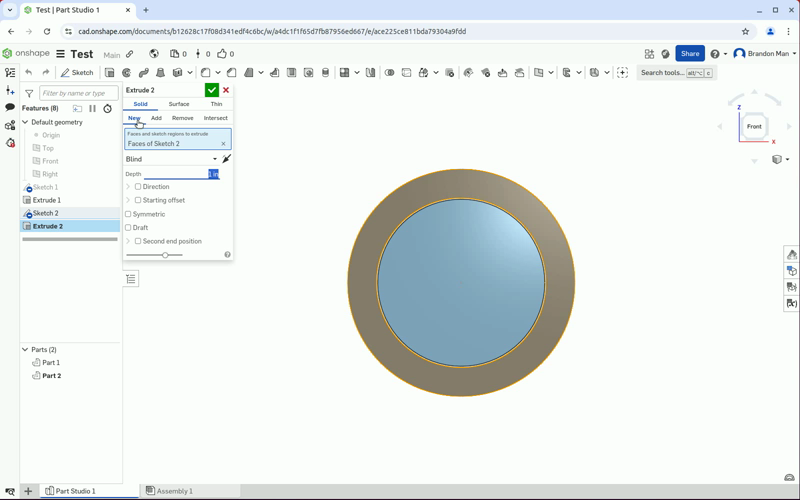
text(23.108)
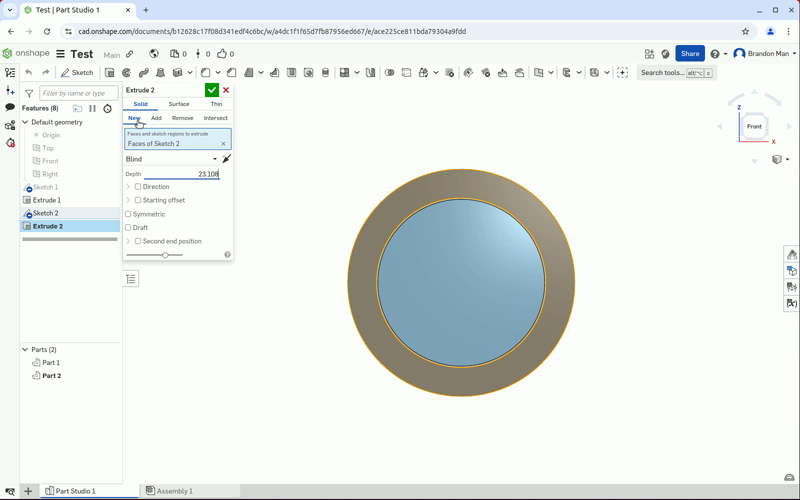
key(enter)
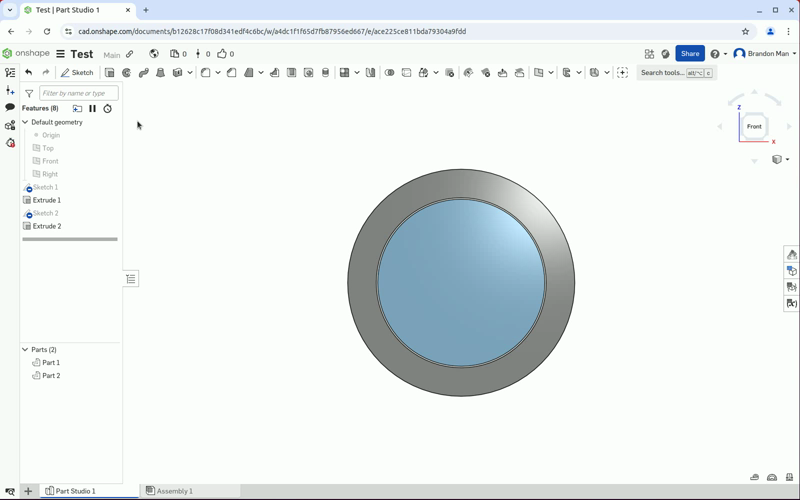
key(shift+h)
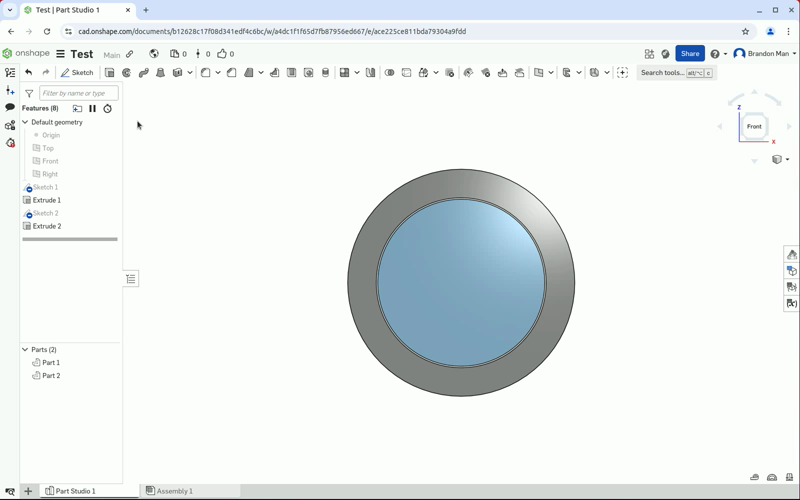
key(shift+h)
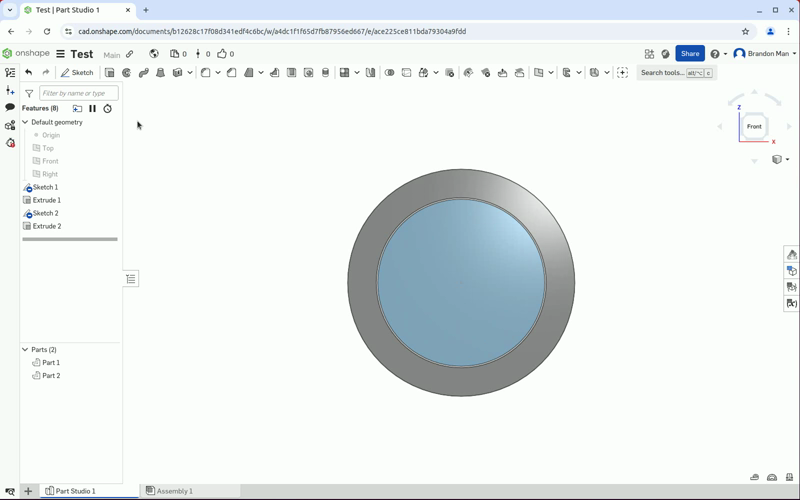
key(shift+7)
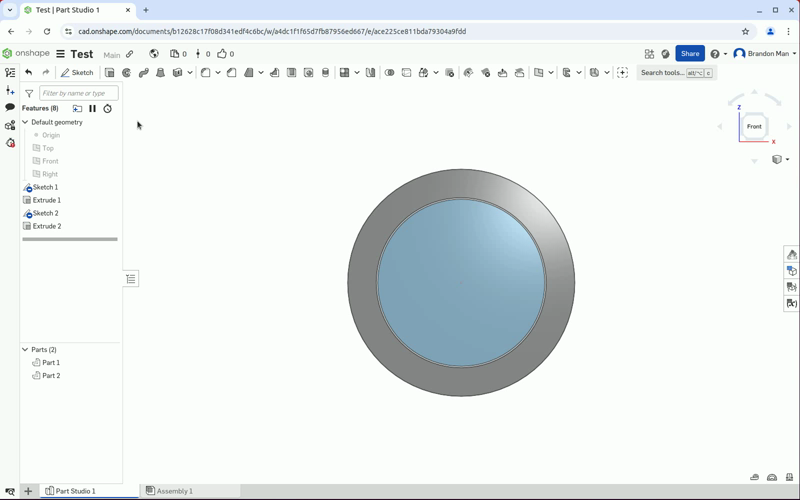
key(left, 2)
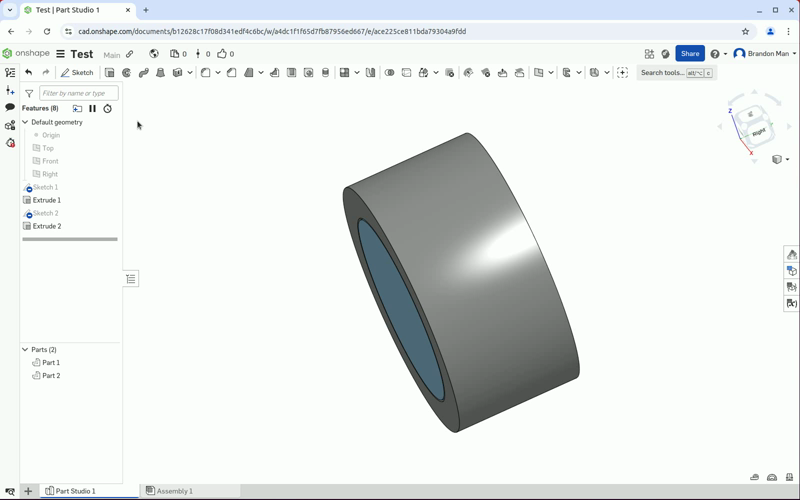
key(down, 2)
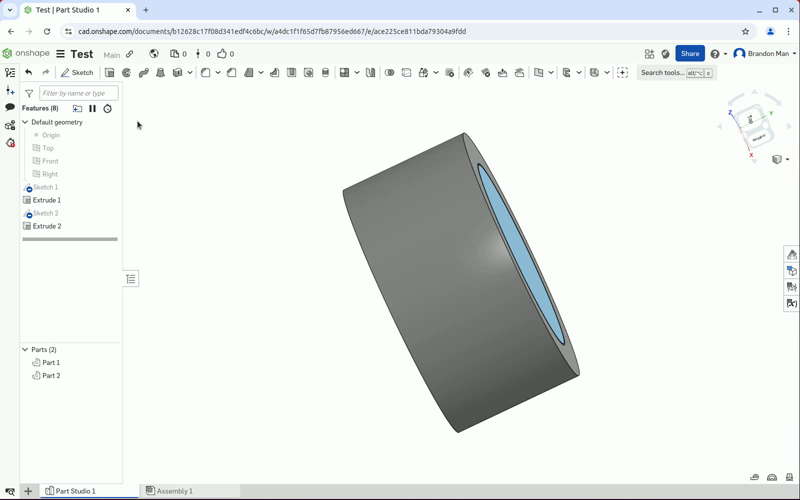
key(up, 2)
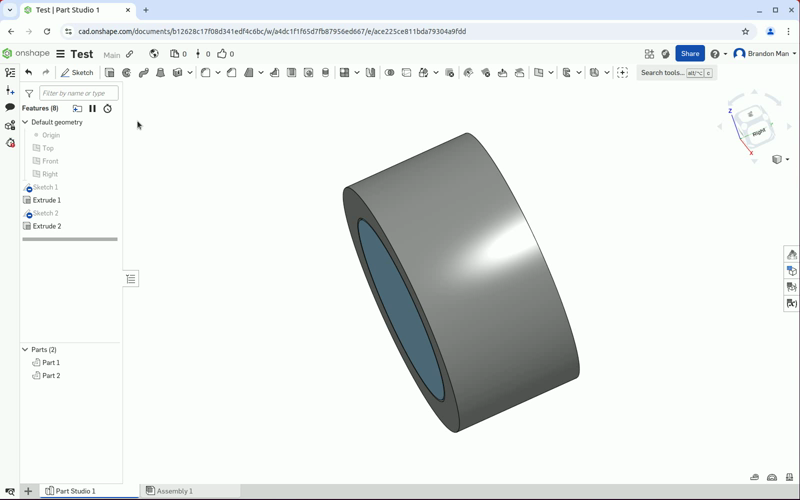
key(right, 2)
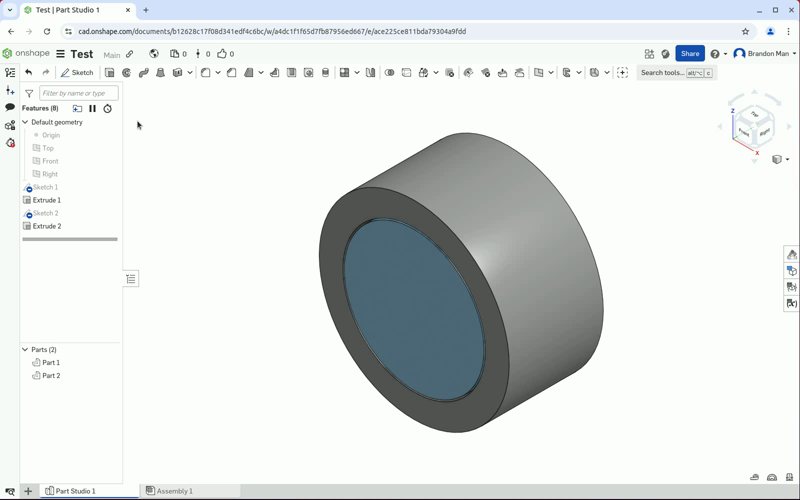
mouse_move(73, 189)
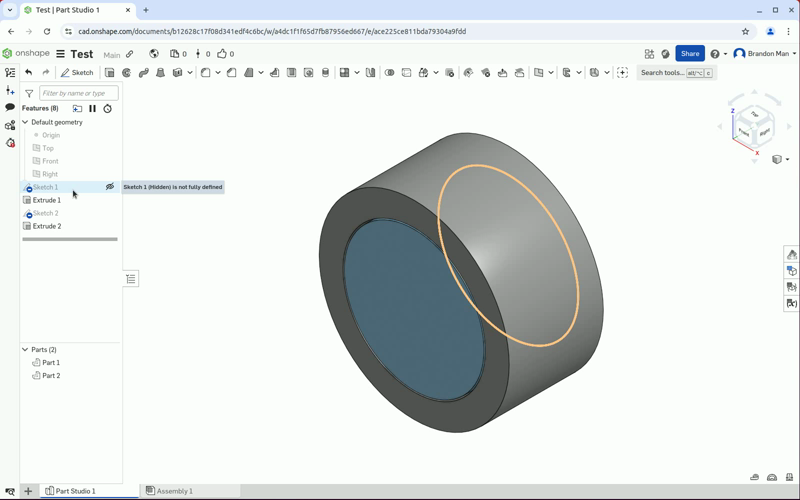
click(73, 189)